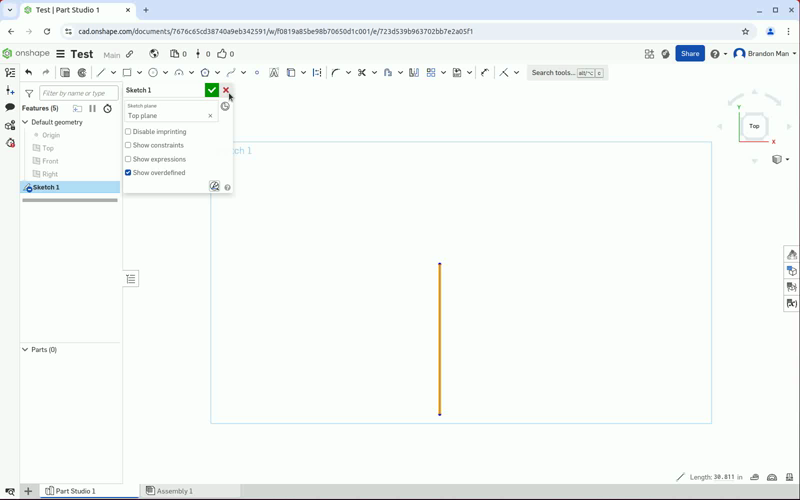
key(shift+h)
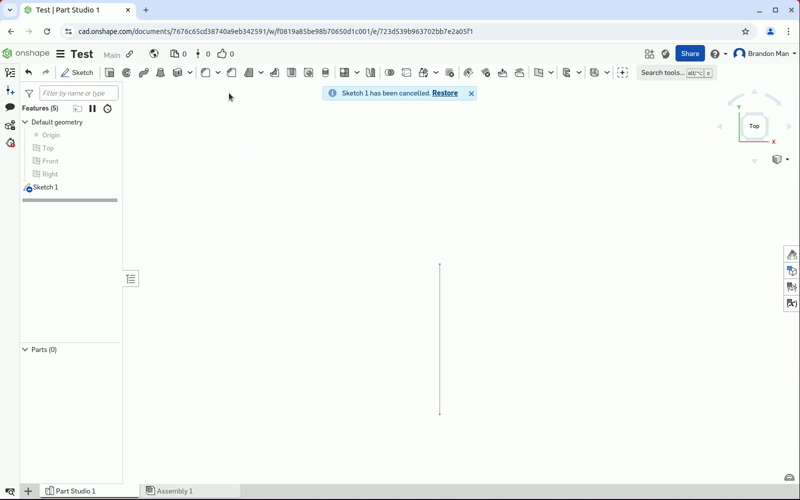
key(shift+s)
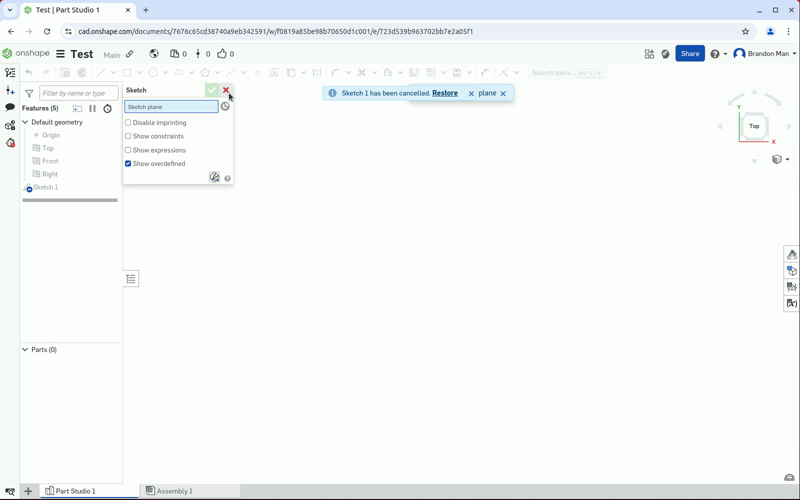
mouse_move(73, 150)
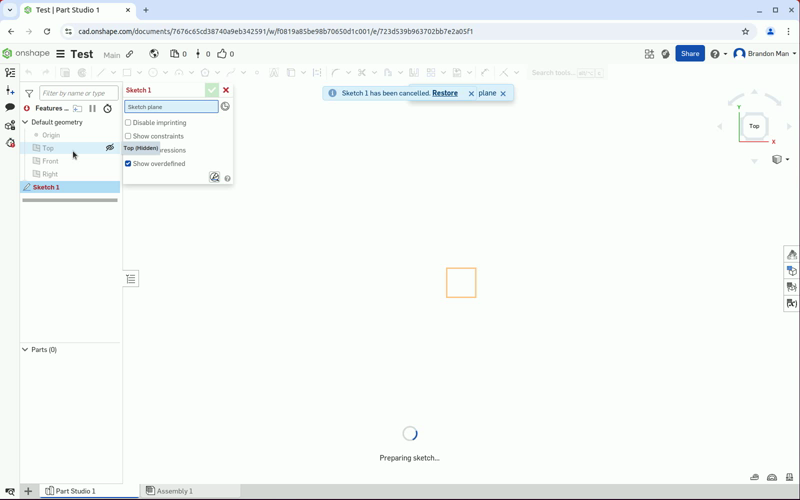
click(73, 150)
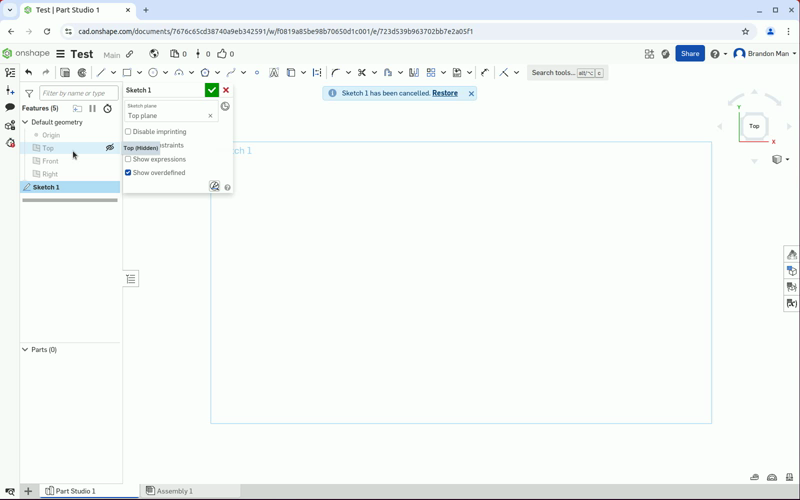
mouse_move(73, 352)
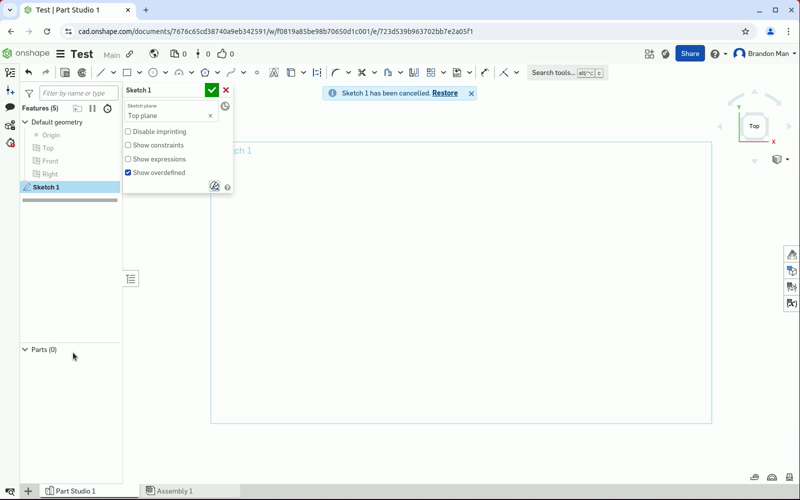
key(y)
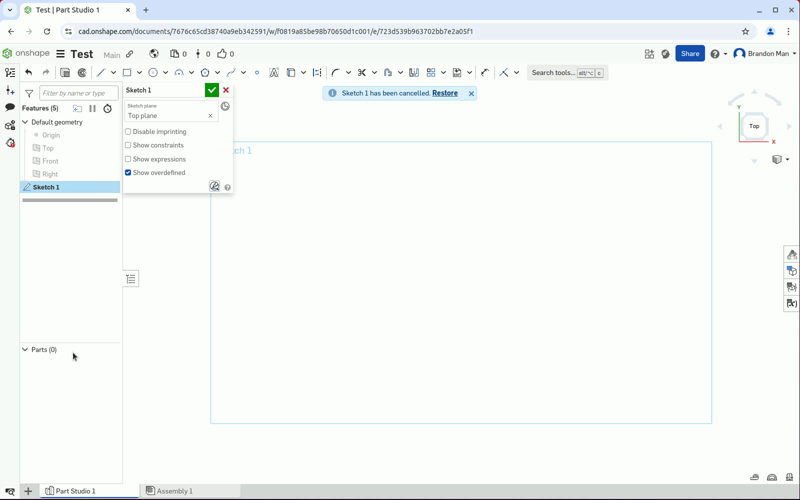
key(c)
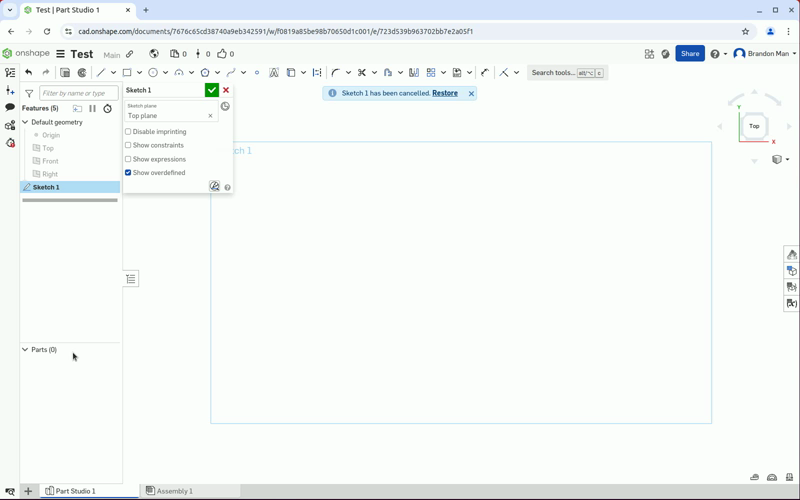
key_down(shift)
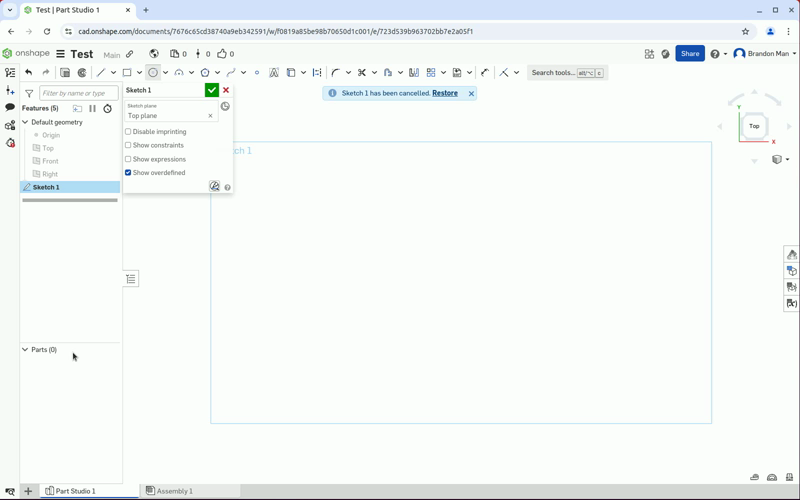
mouse_move(461, 282)
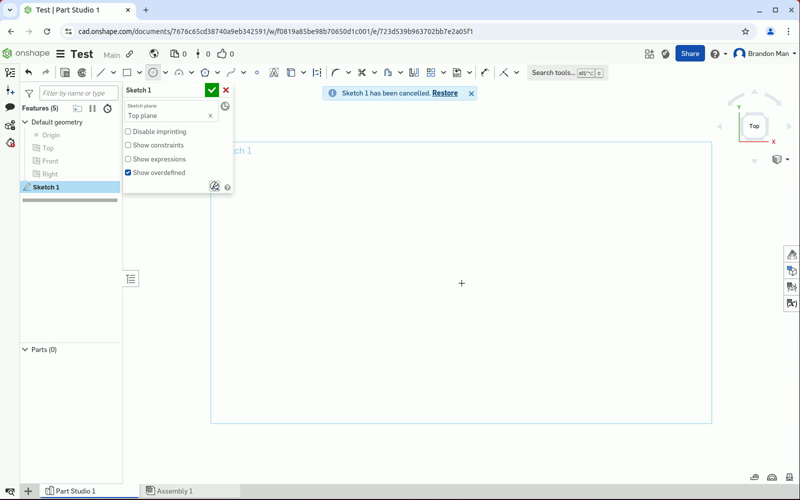
click(461, 282)
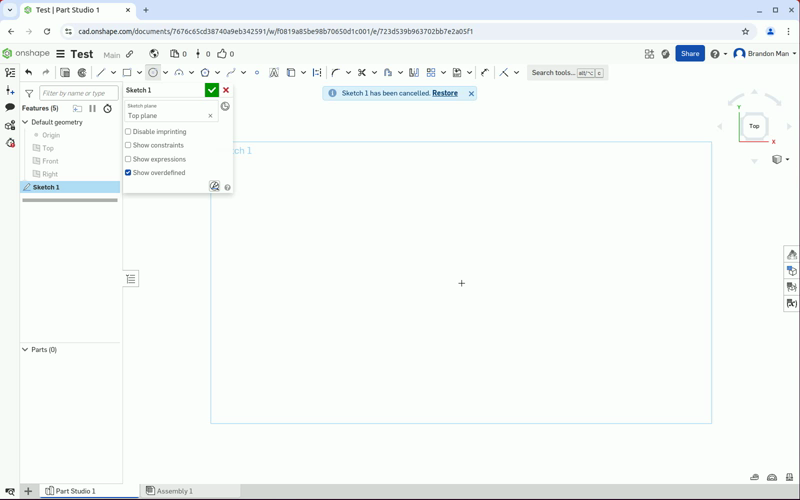
key_up(shift)
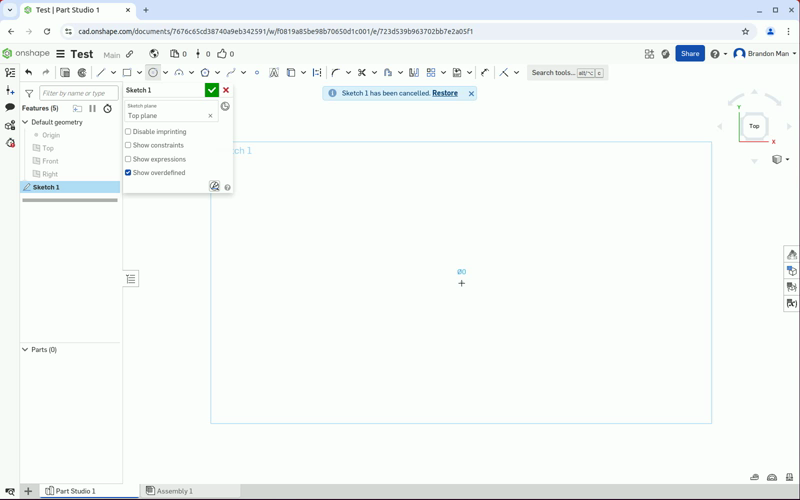
mouse_move(558, 282)
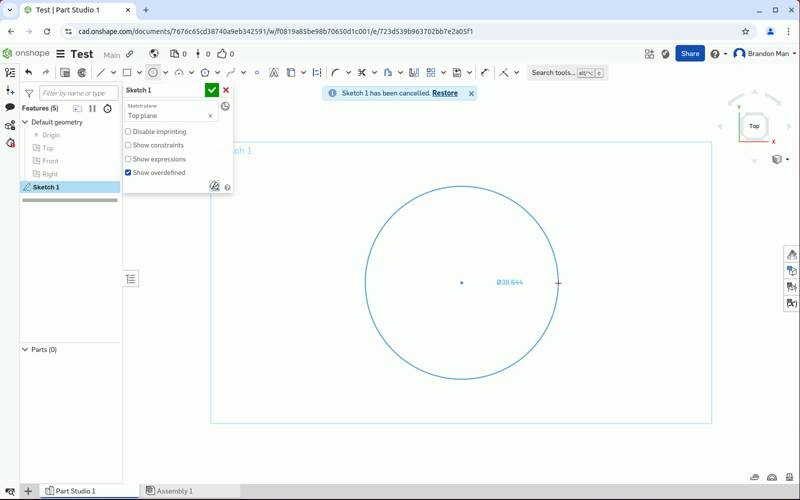
click(558, 282)
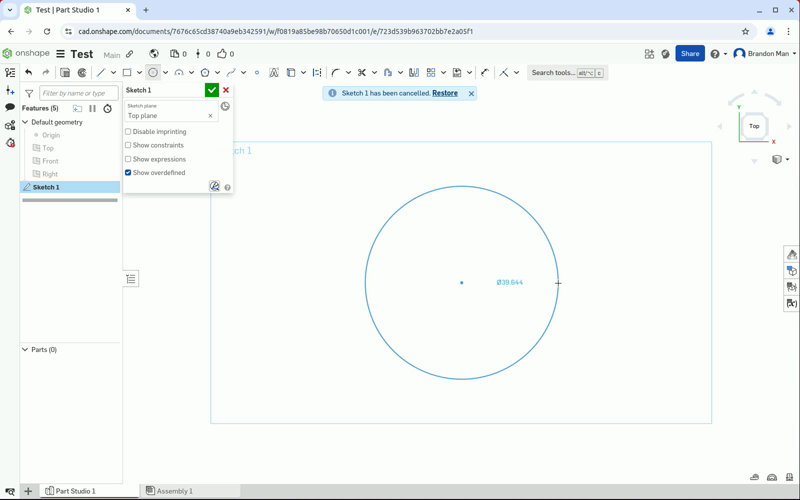
key(esc)
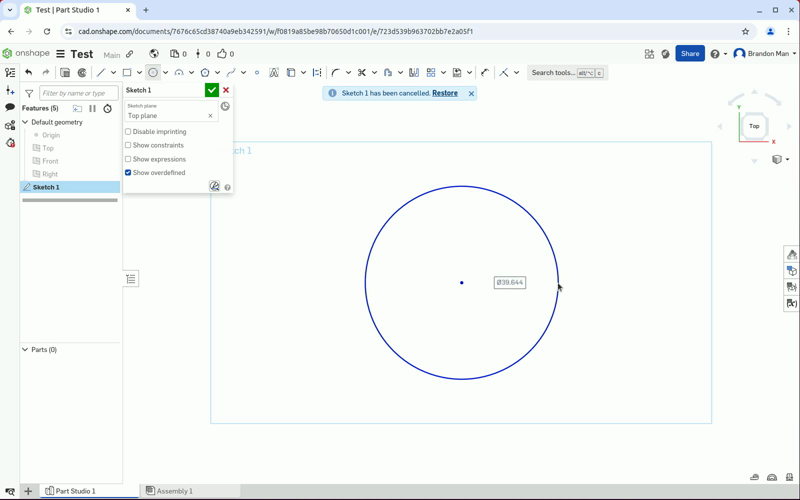
mouse_move(423, 235)
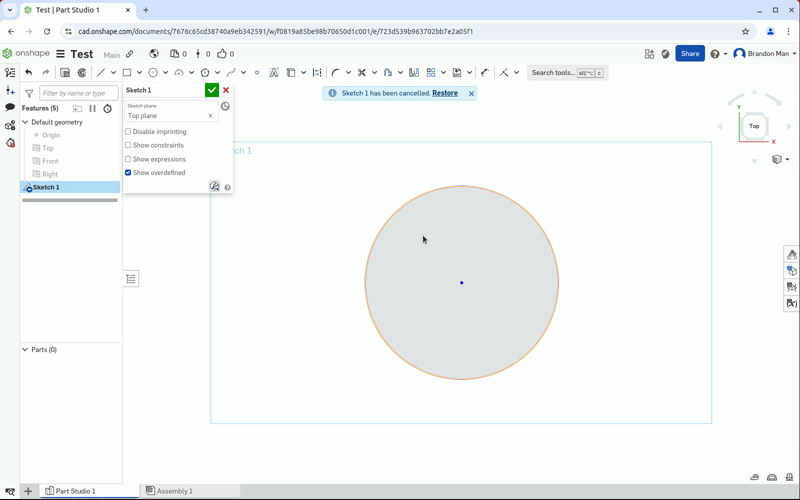
click(423, 235)
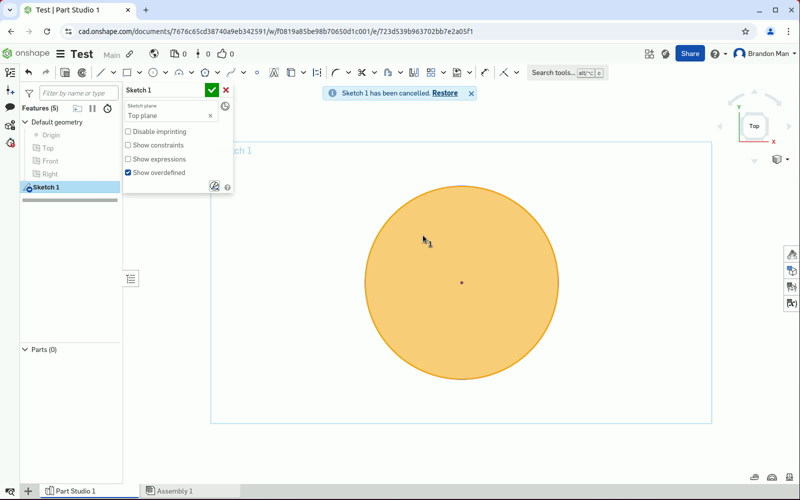
mouse_move(73, 352)
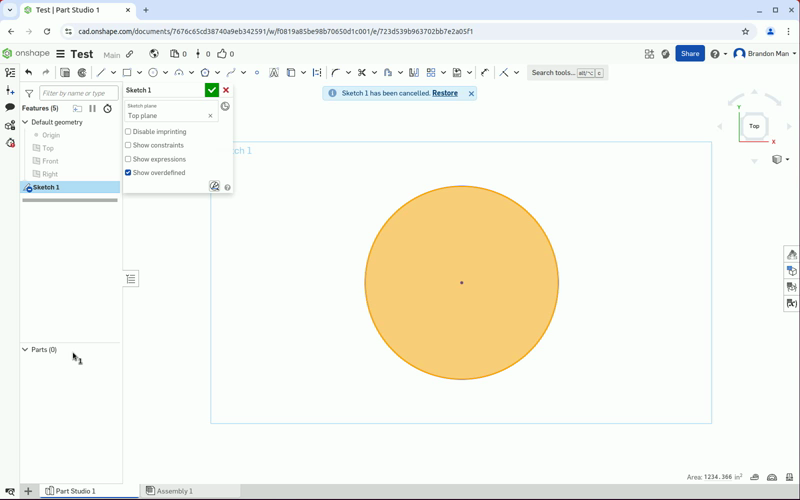
key(shift+y)
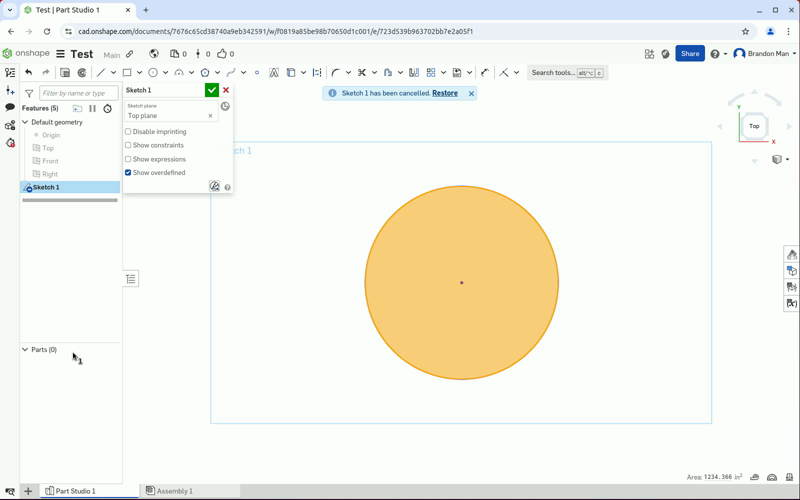
key(shift+e)
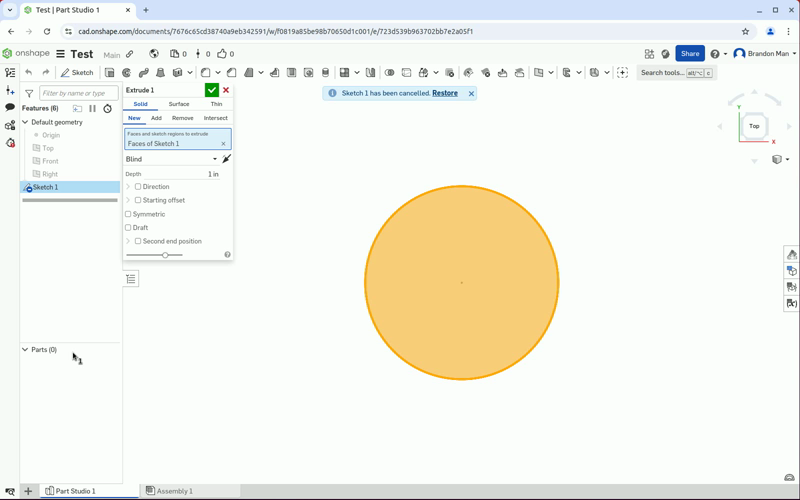
mouse_move(143, 106)
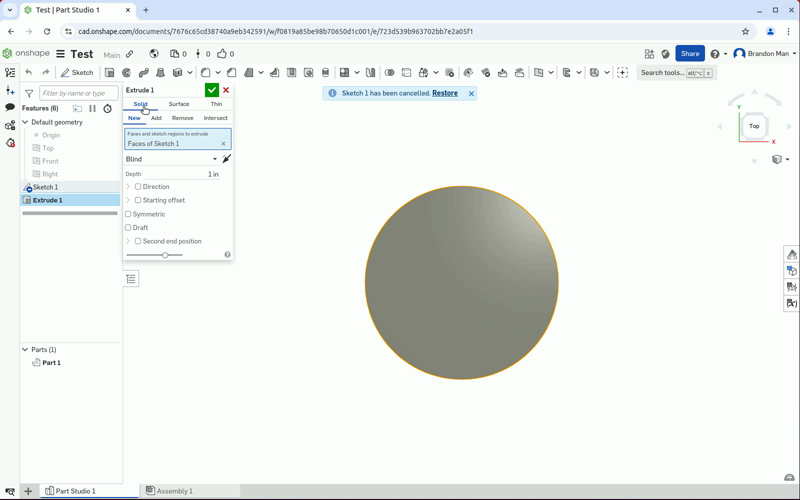
click(143, 106)
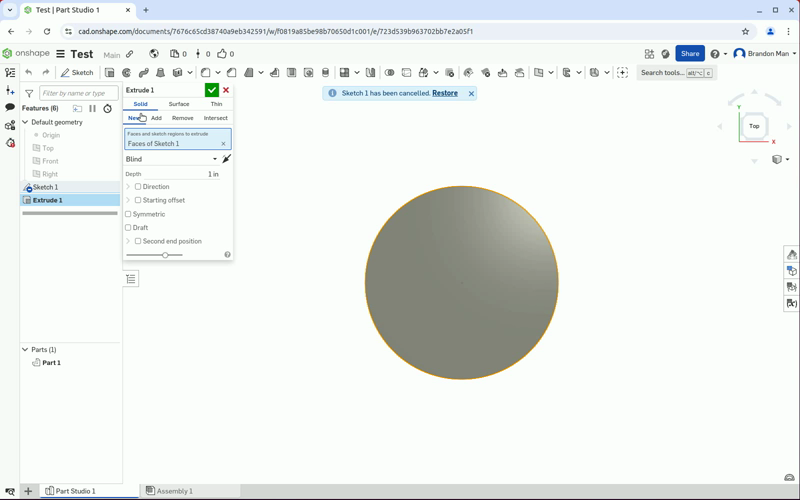
mouse_move(137, 120)
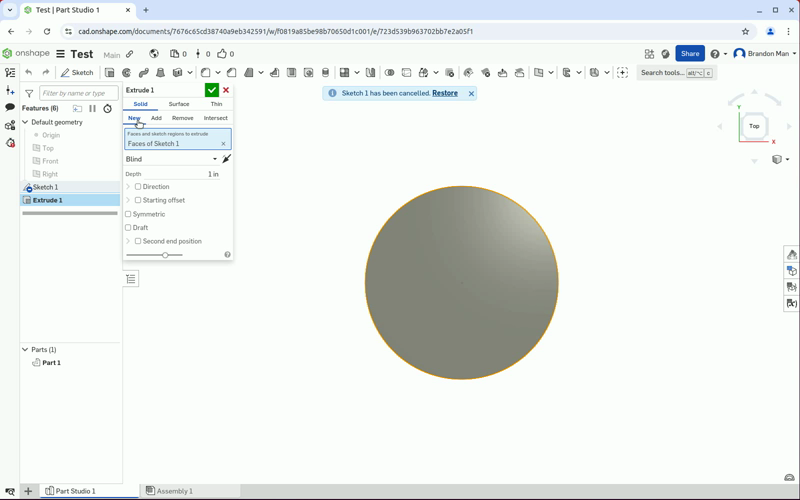
click(137, 120)
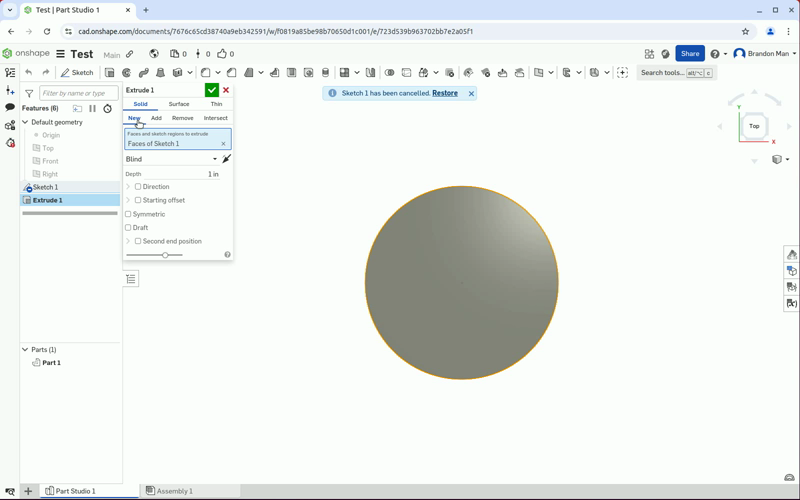
key(tab, 4)
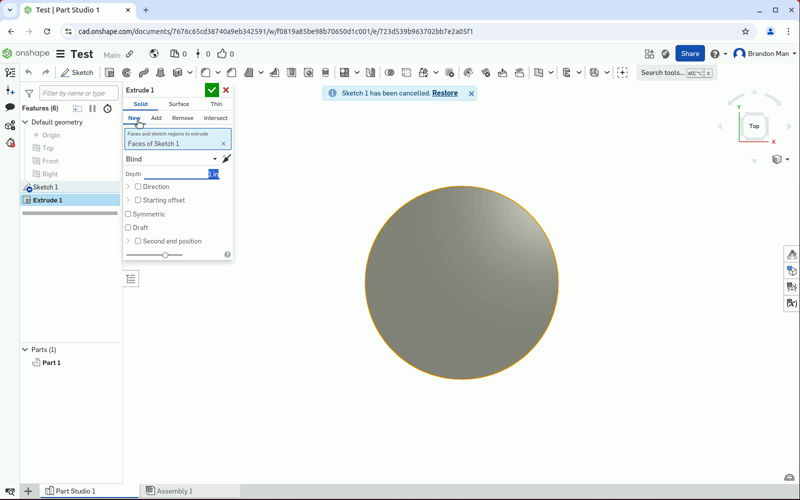
text(23.108)
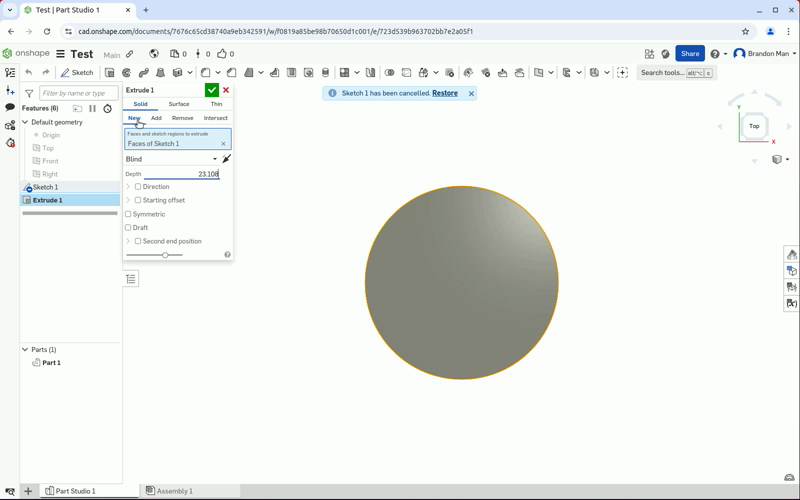
key(enter)
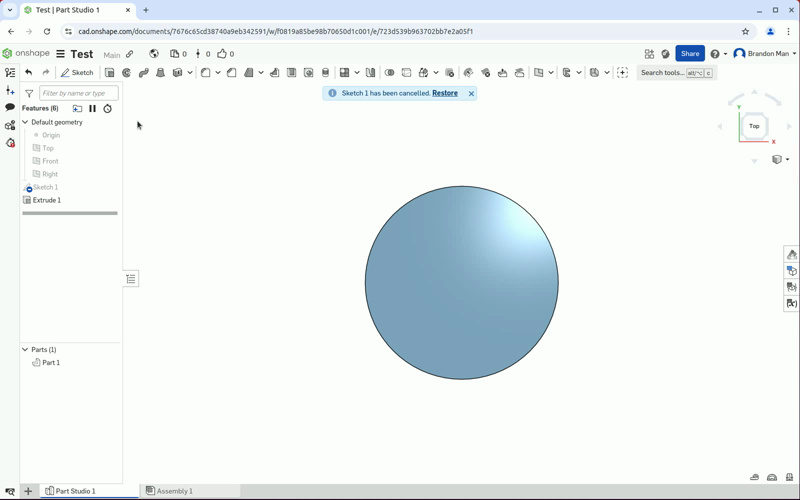
key(shift+h)
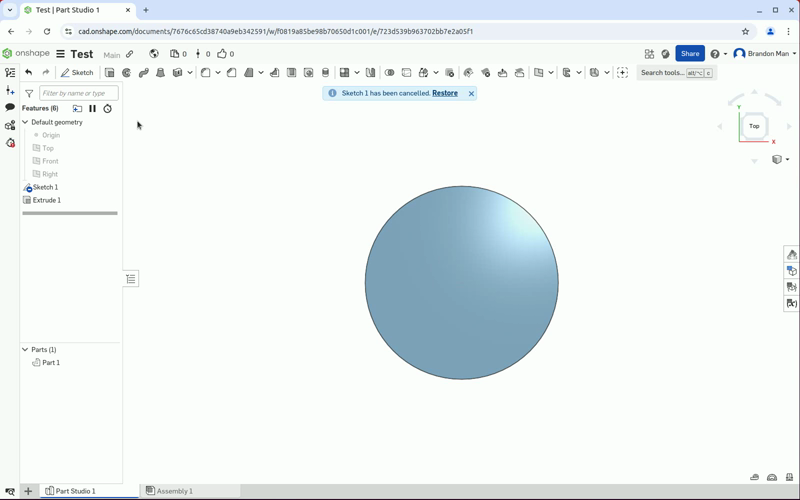
key(shift+h)
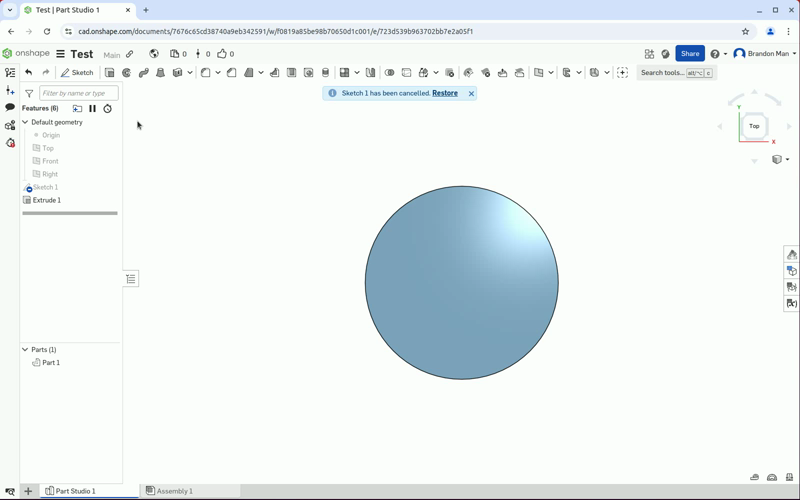
mouse_move(73, 189)
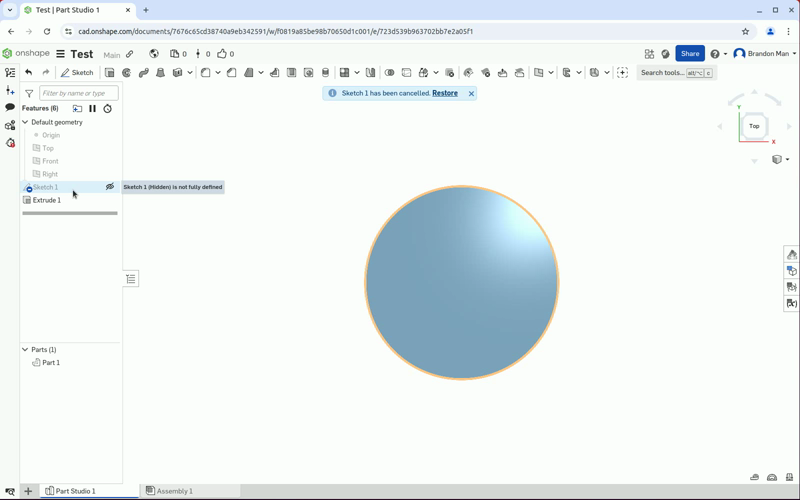
click(73, 189)
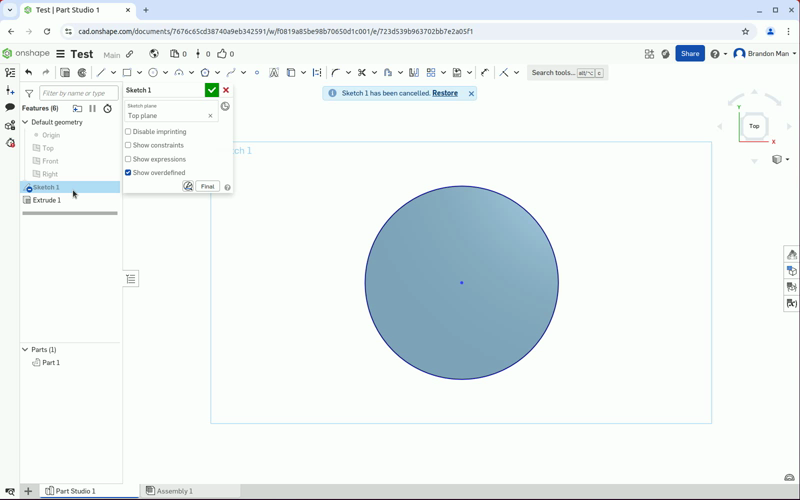
mouse_move(229, 92)
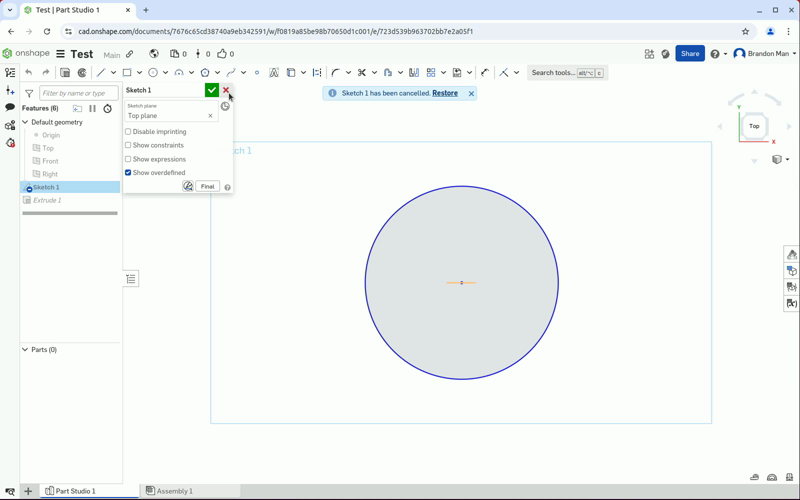
click(229, 92)
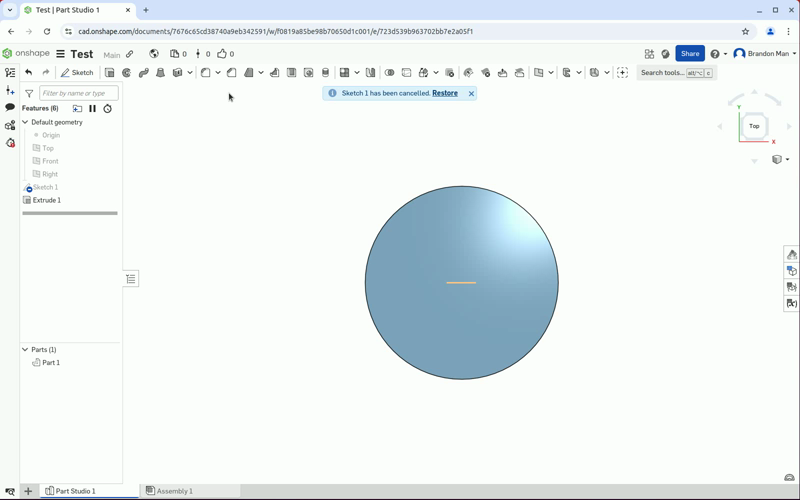
mouse_move(541, 75)
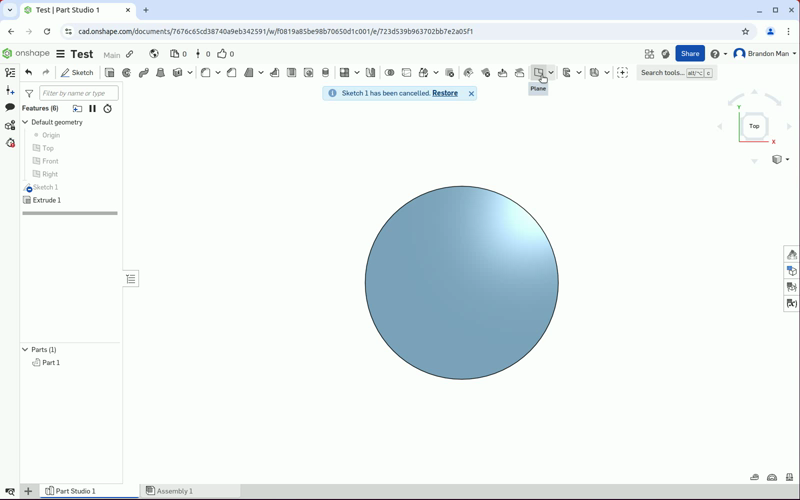
click(541, 75)
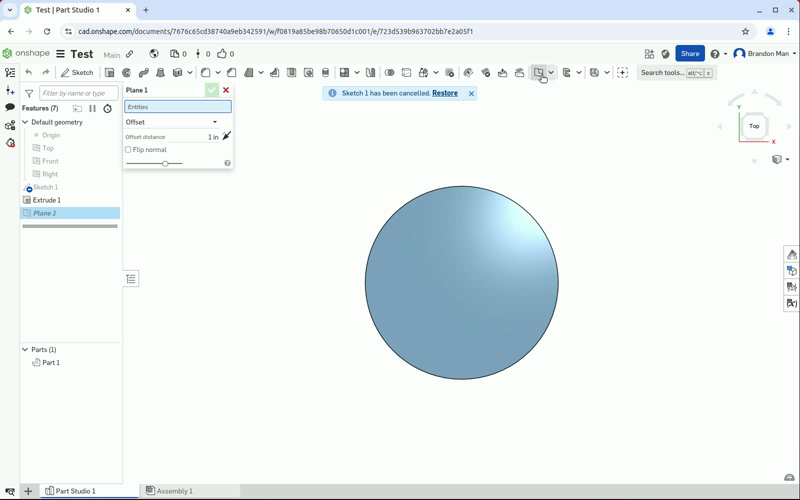
mouse_move(73, 150)
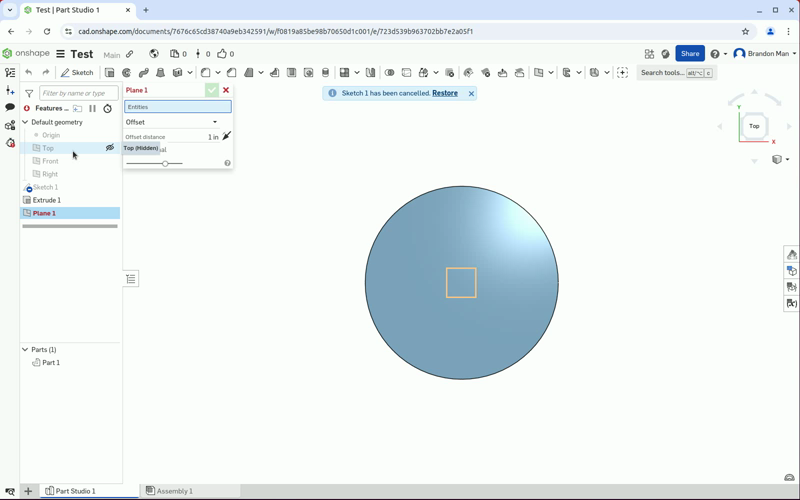
click(73, 150)
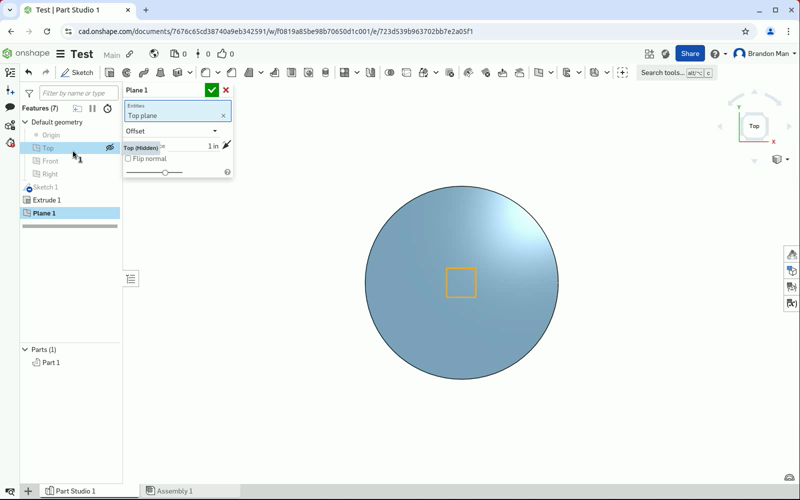
key(tab, 2)
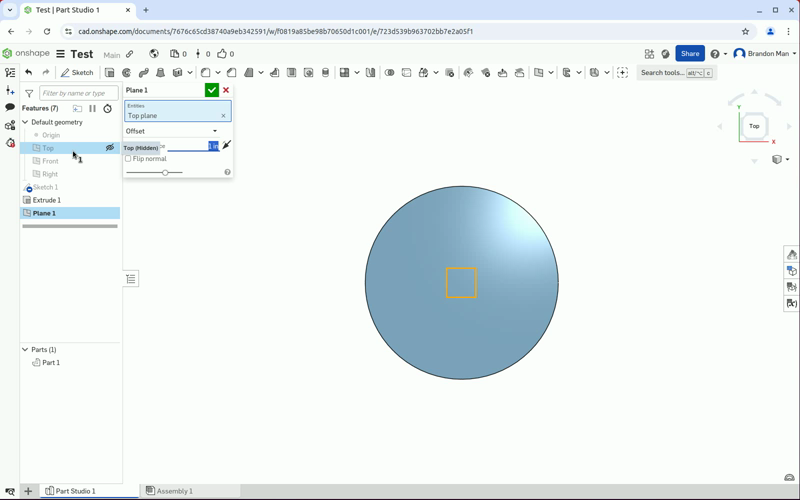
text(23.108)
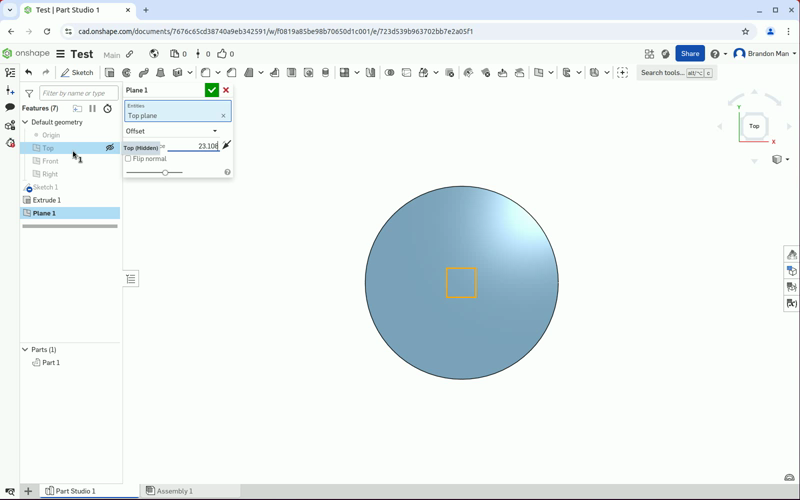
key(enter, 2)
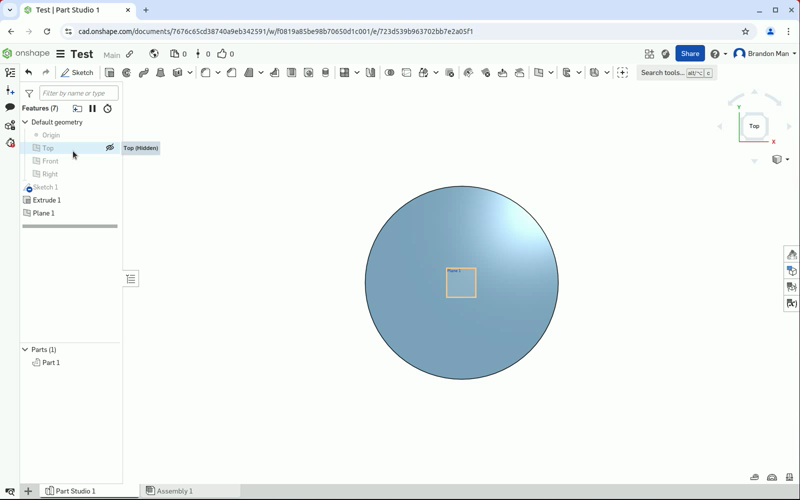
key(shift+s)
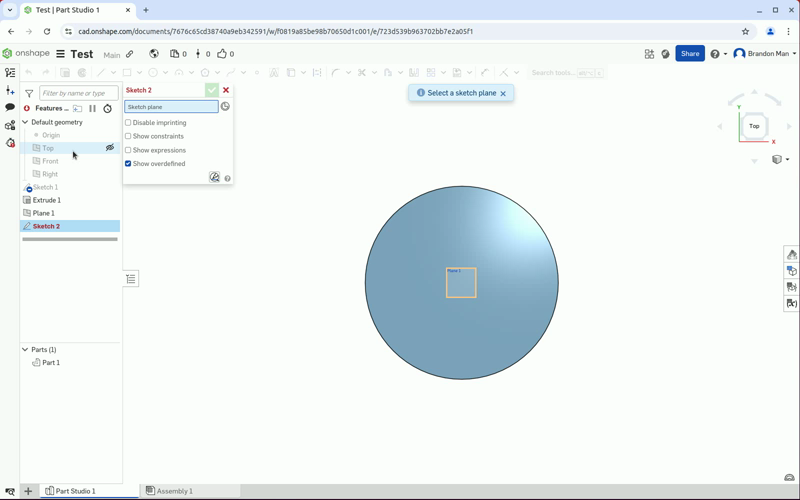
mouse_move(73, 215)
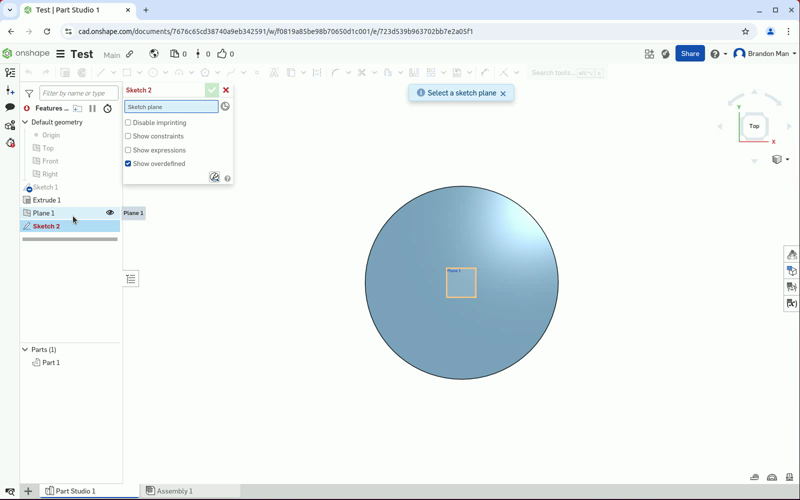
click(73, 215)
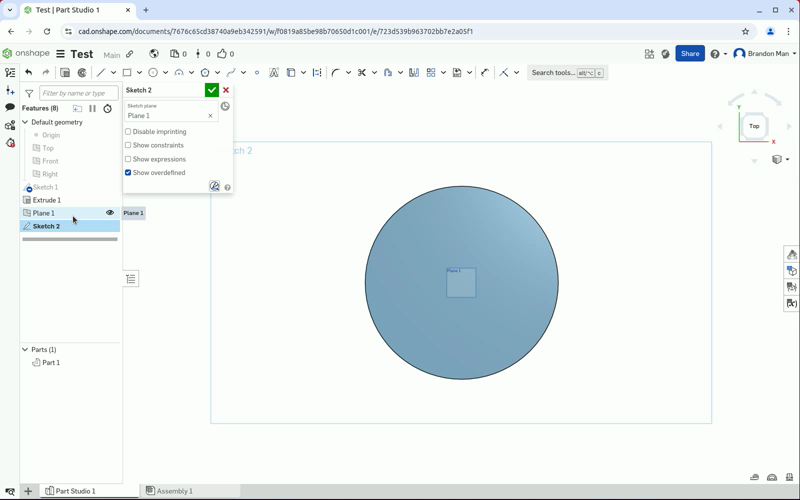
mouse_move(73, 352)
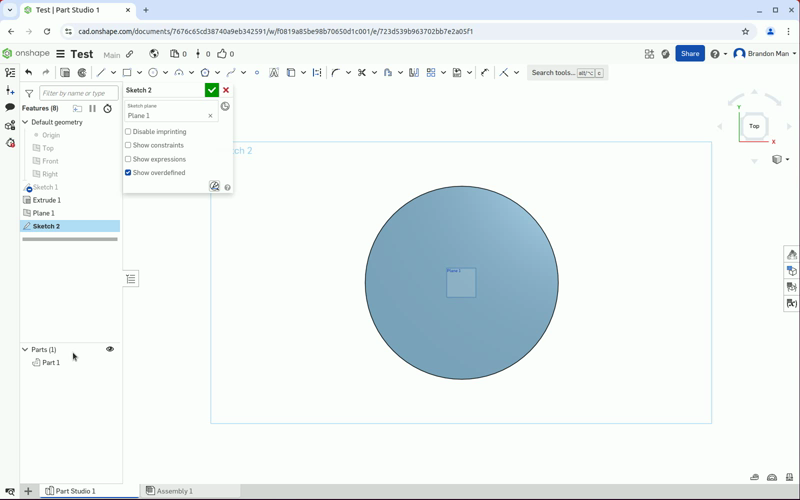
key(y)
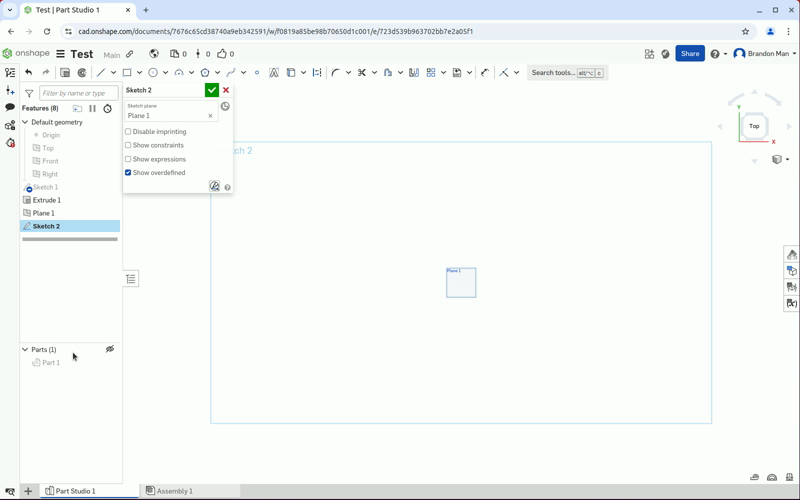
key(c)
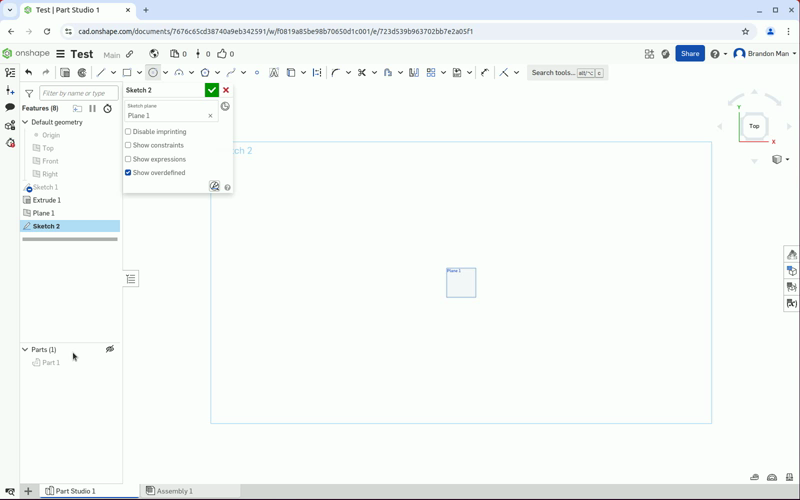
key_down(shift)
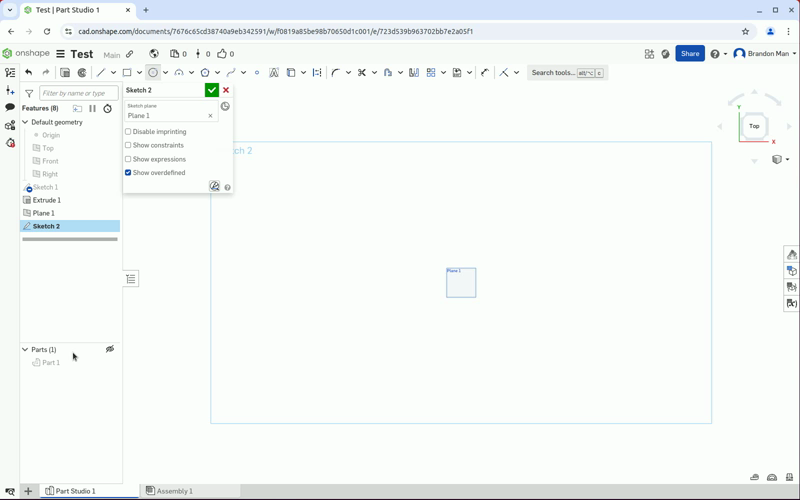
mouse_move(461, 282)
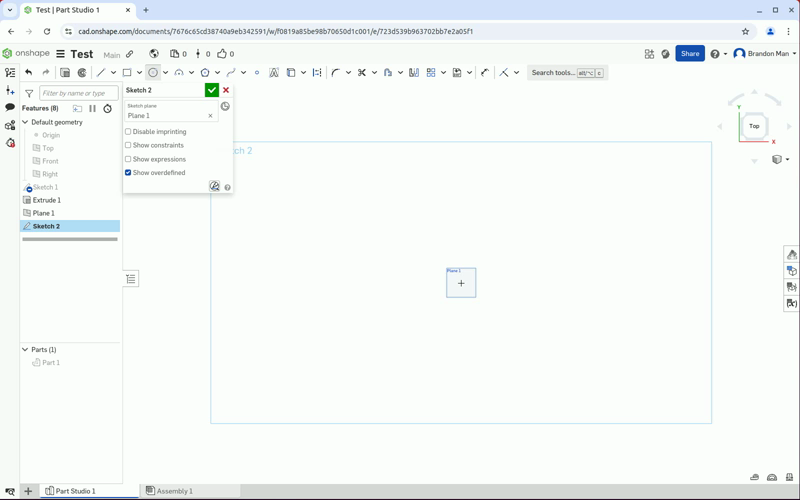
click(461, 282)
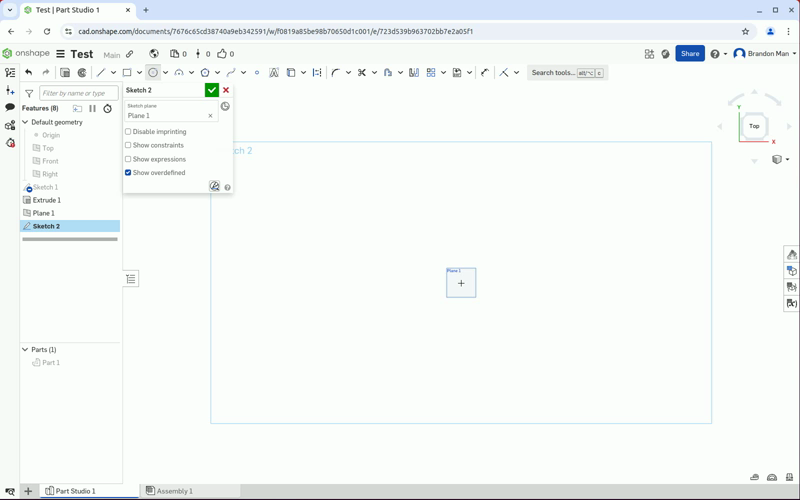
key_up(shift)
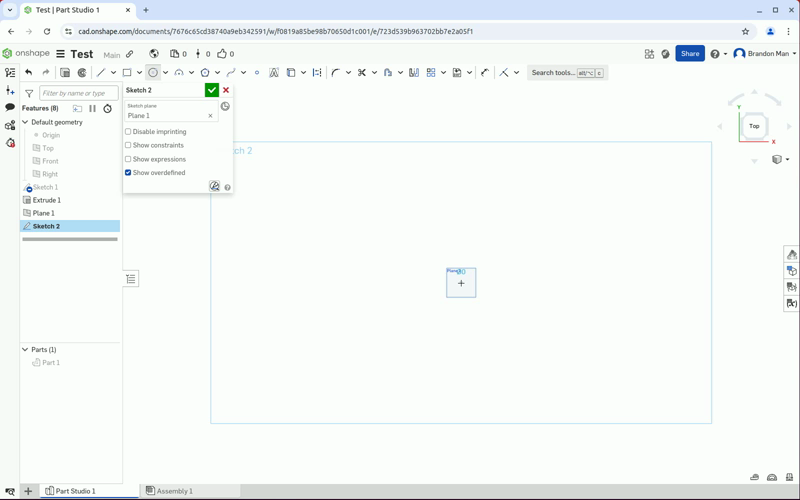
mouse_move(486, 282)
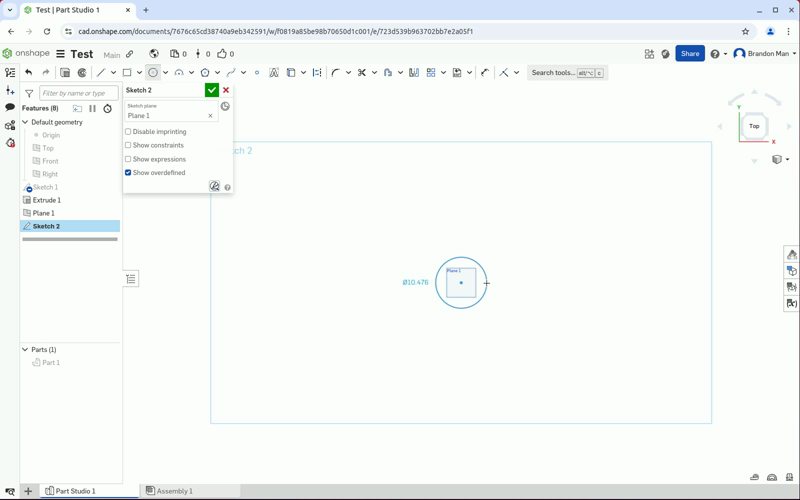
click(486, 282)
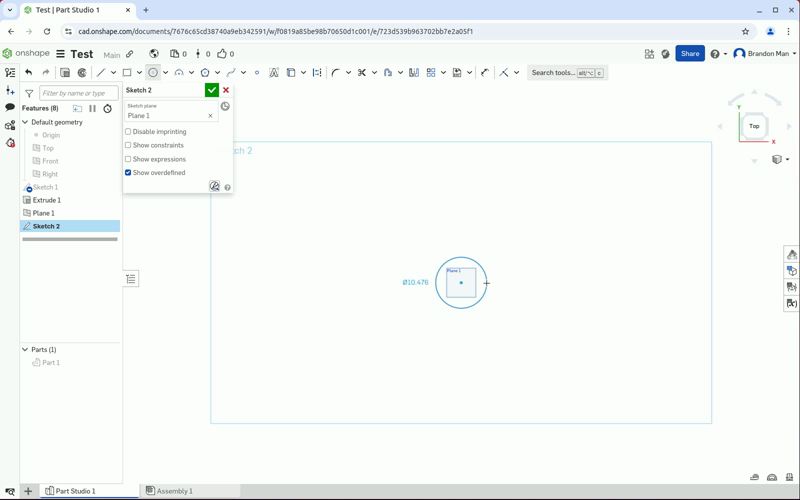
key(esc)
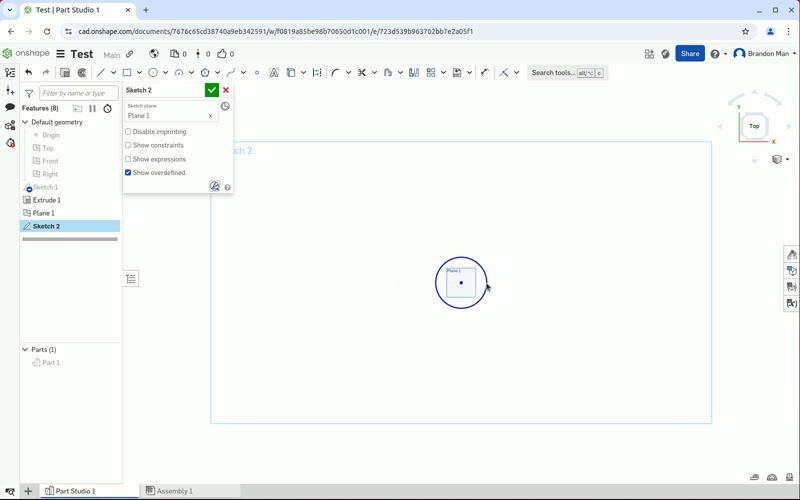
mouse_move(474, 271)
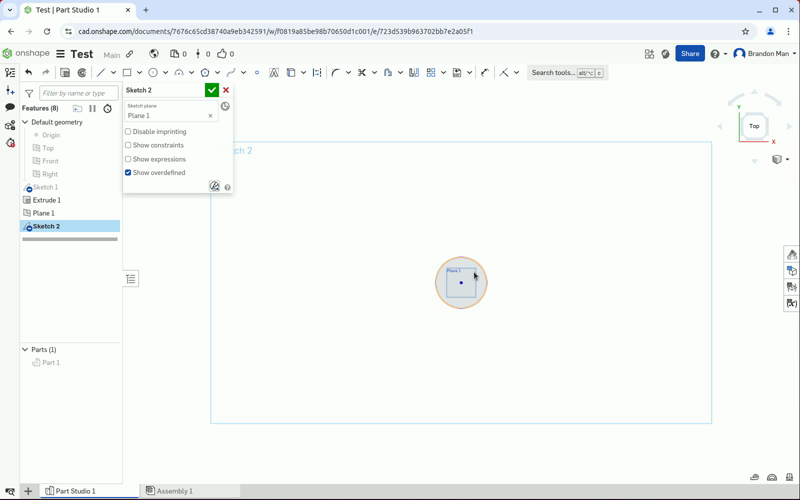
click(474, 271)
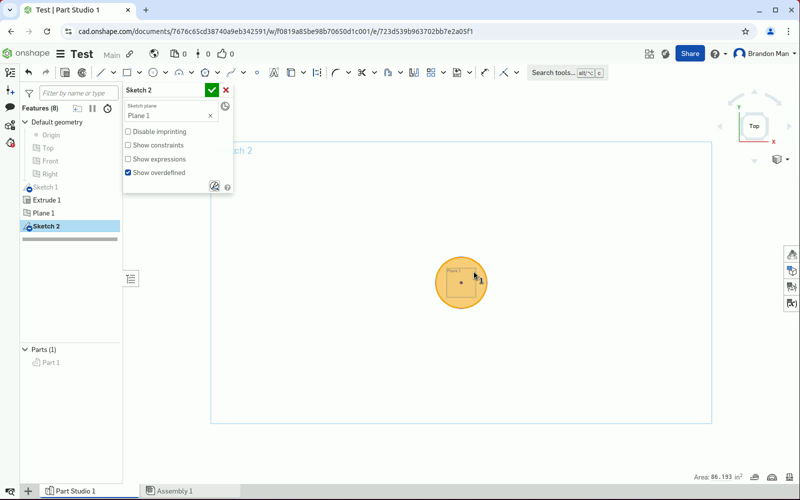
mouse_move(73, 352)
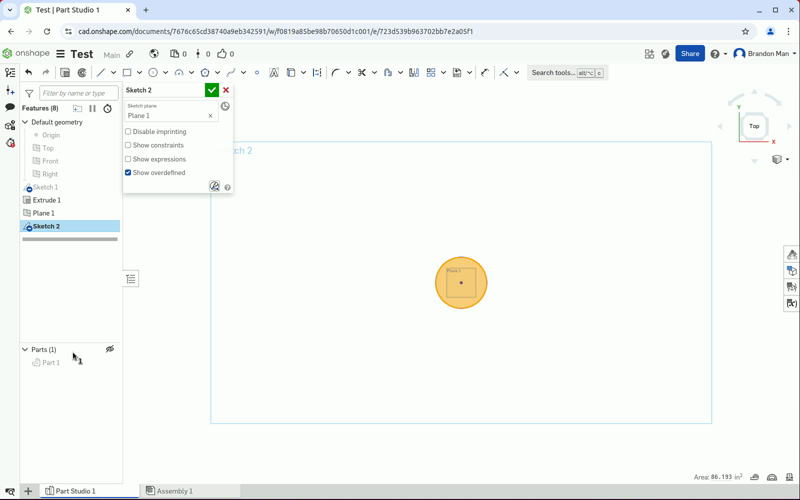
key(shift+y)
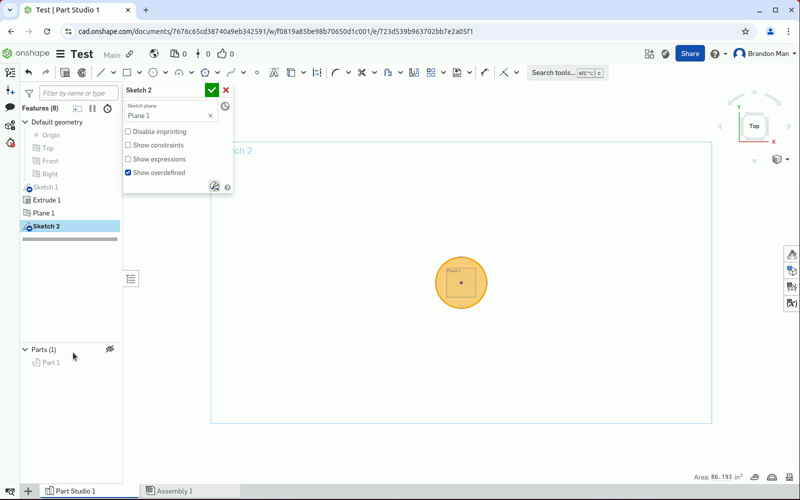
key(shift+e)
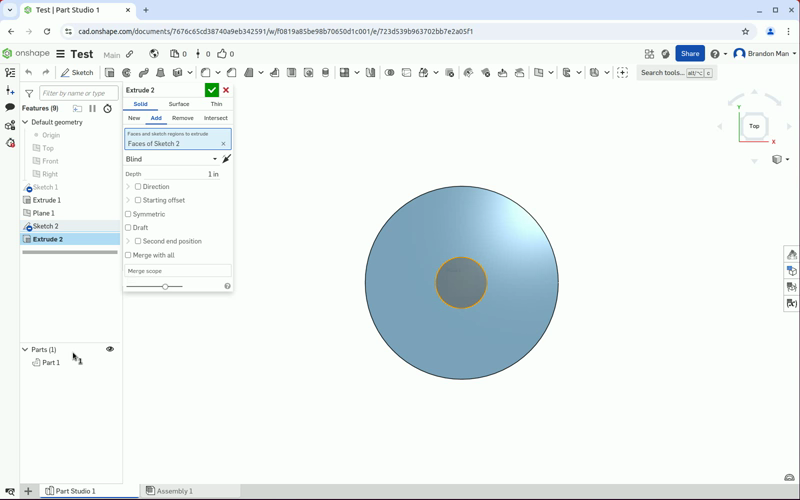
mouse_move(143, 106)
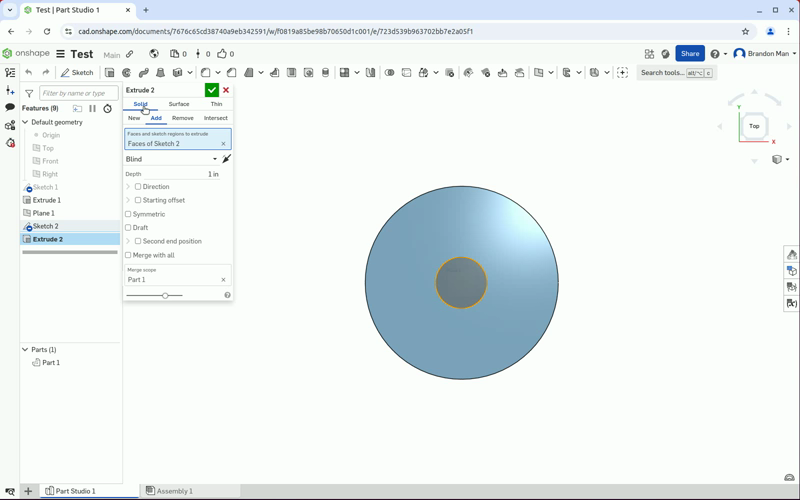
click(143, 106)
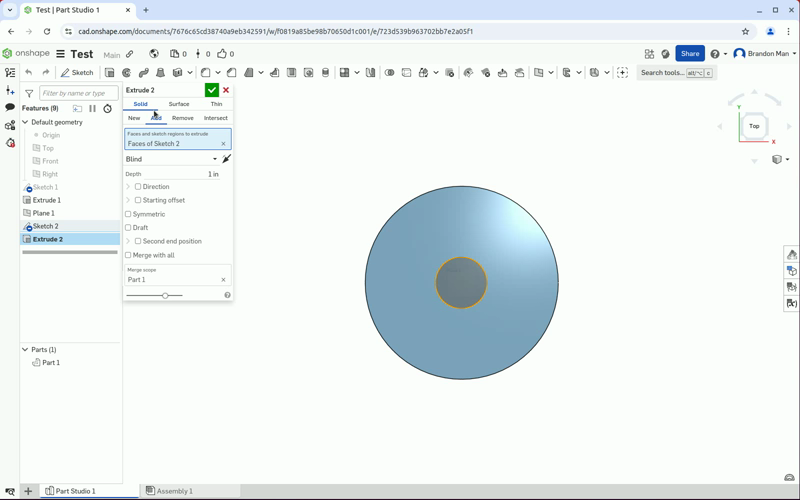
mouse_move(186, 120)
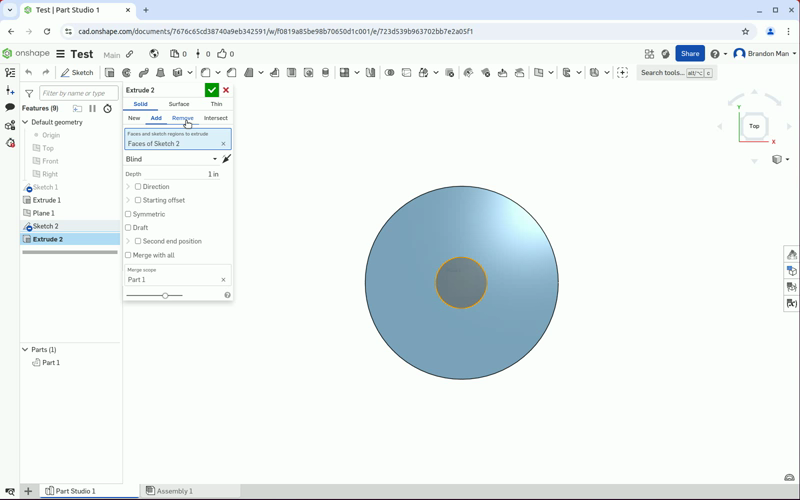
click(186, 120)
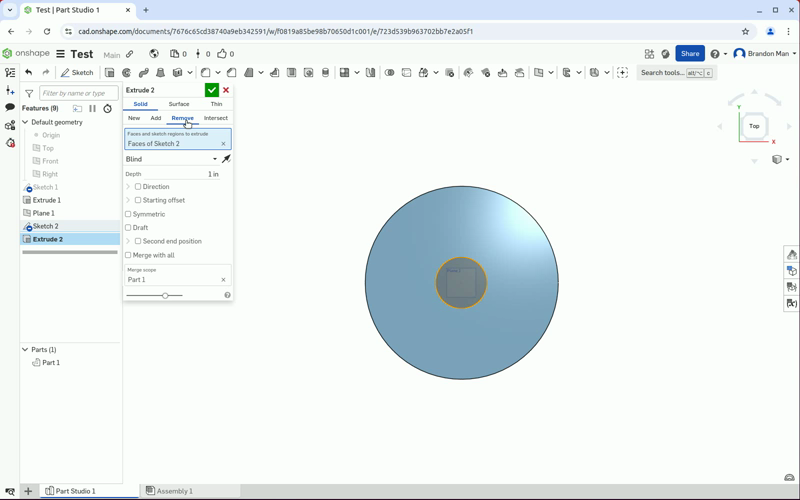
key(tab, 4)
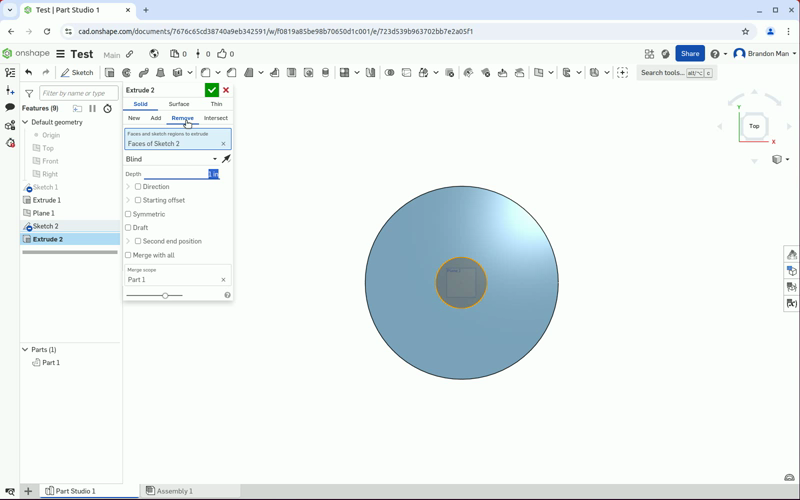
text(23.108)
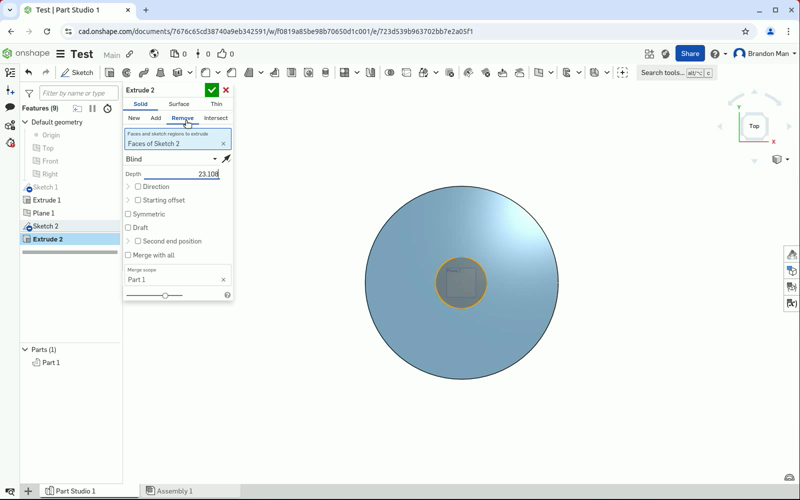
key(tab, 6)
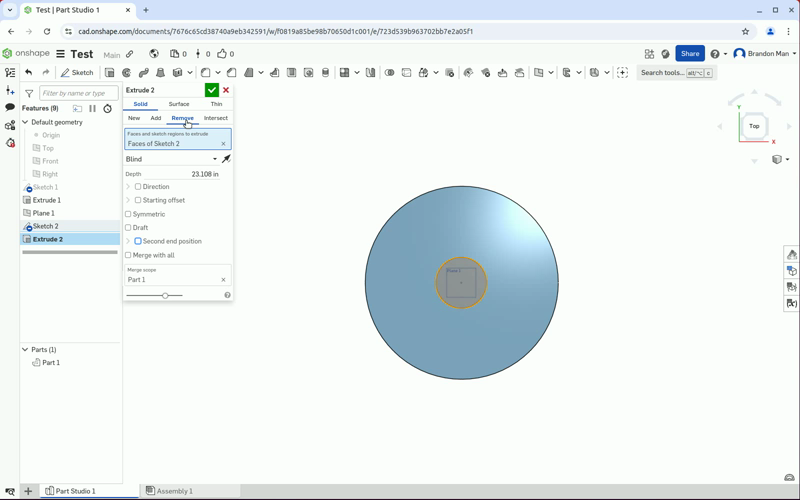
key(space)
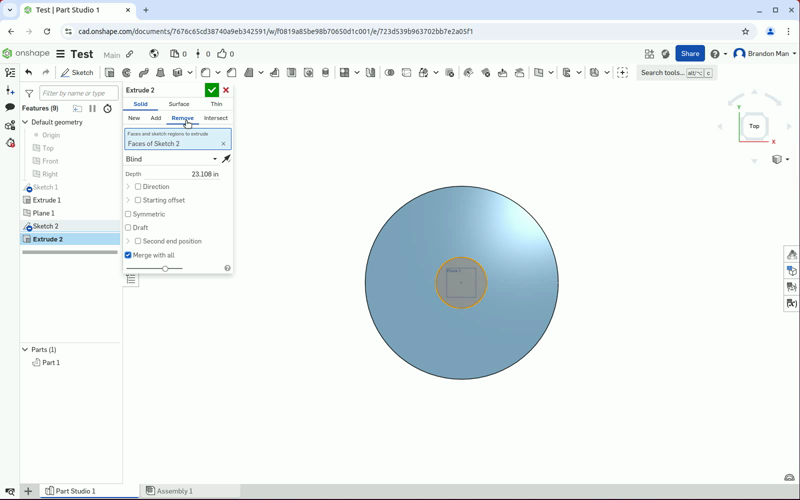
key(enter)
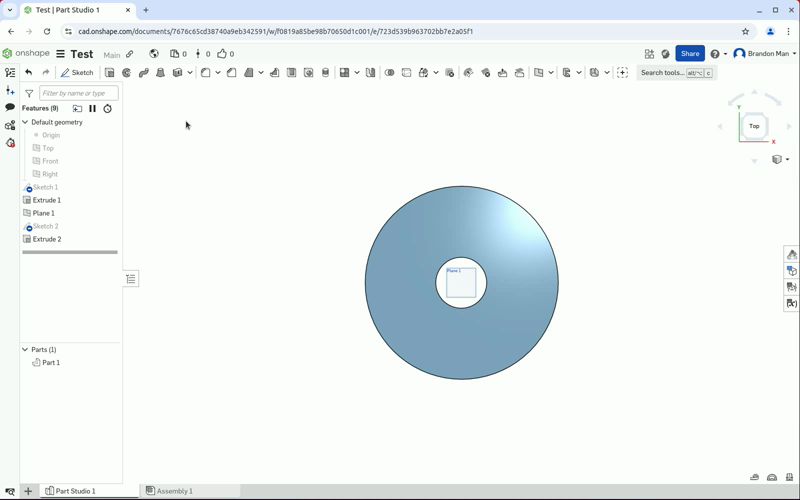
key(shift+h)
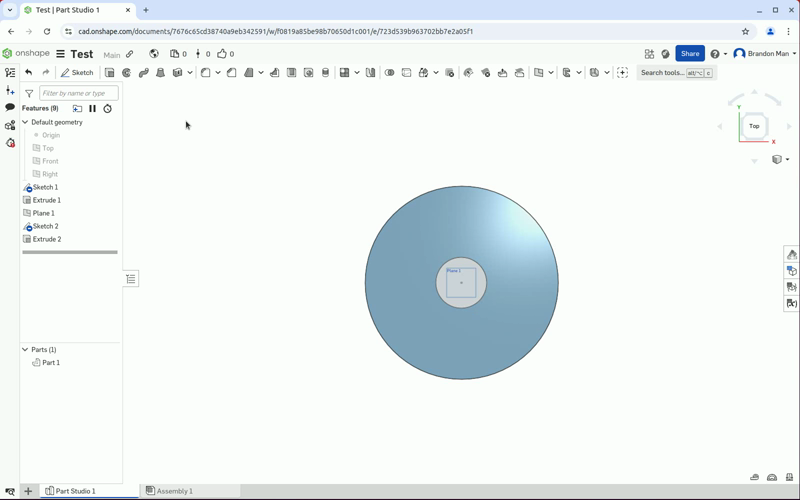
key(shift+h)
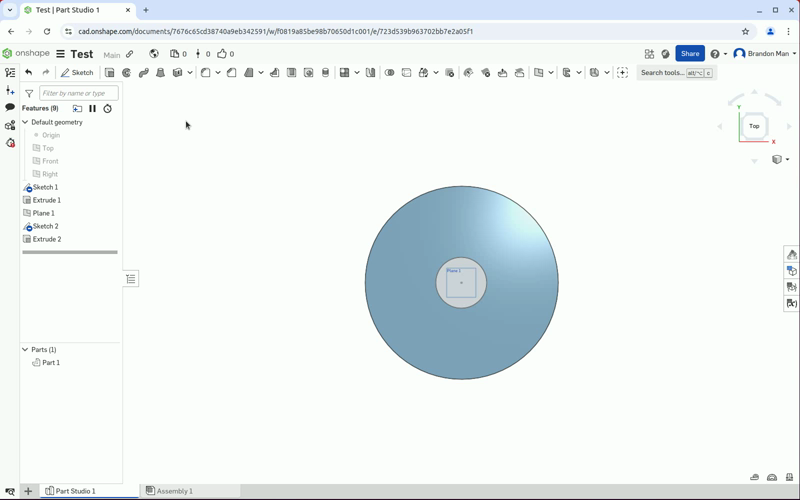
key(shift+7)
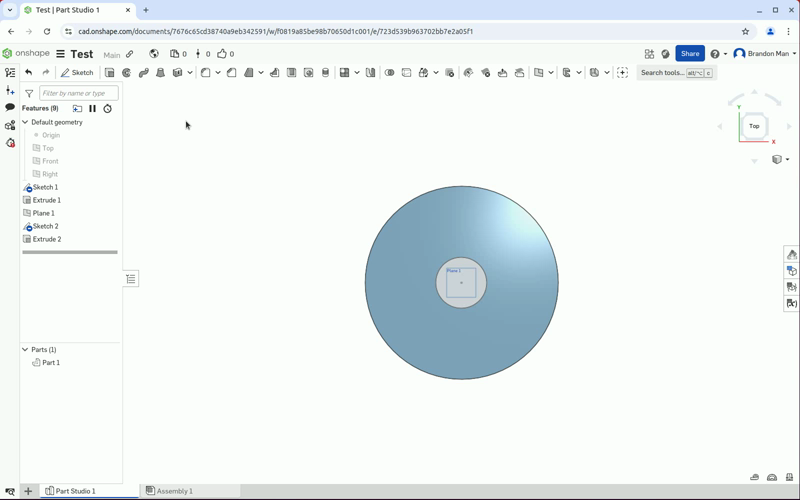
key(up, 3)
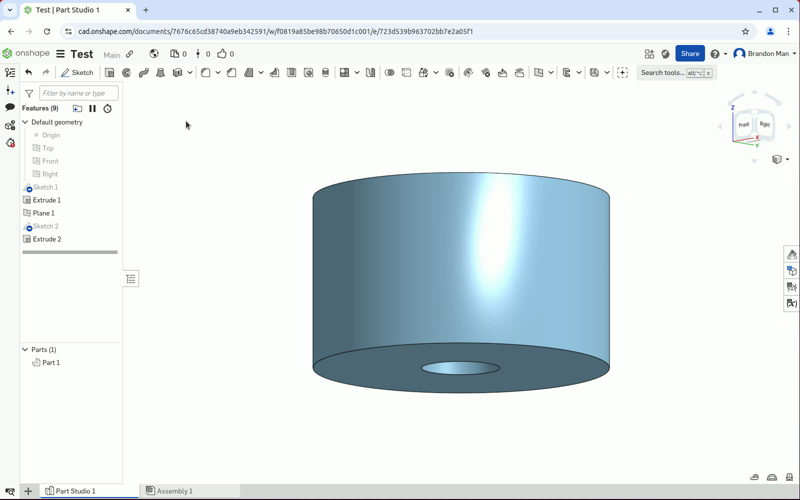
key(left, 3)
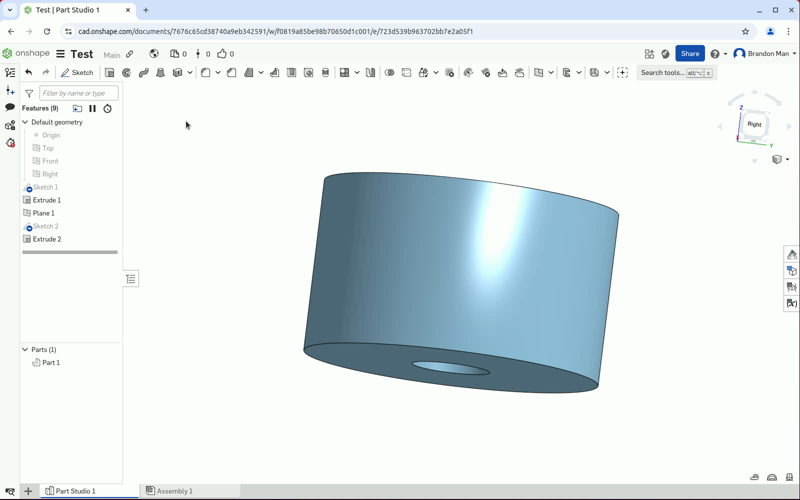
key(right, 3)
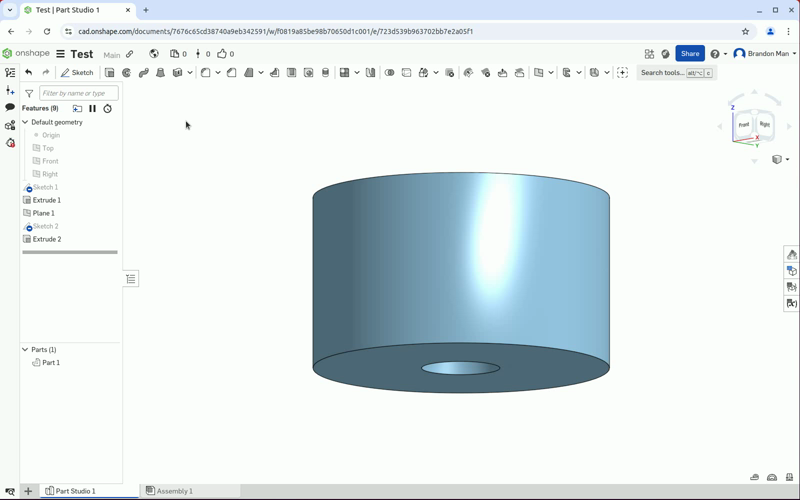
key(down, 3)
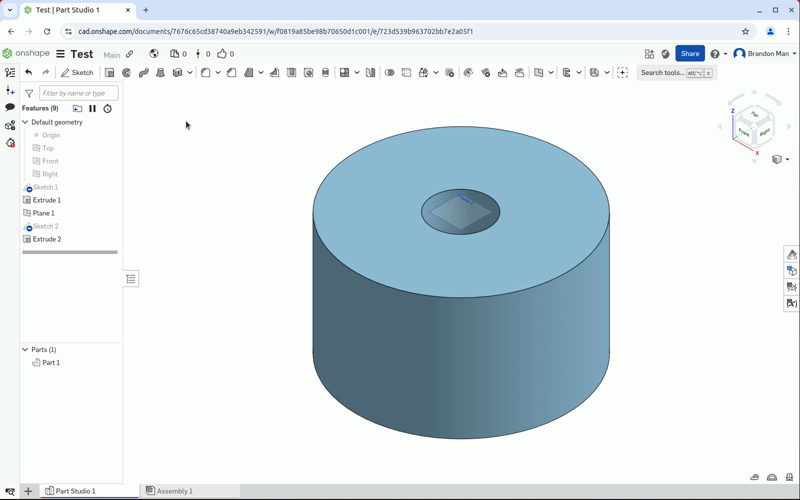
mouse_move(73, 189)
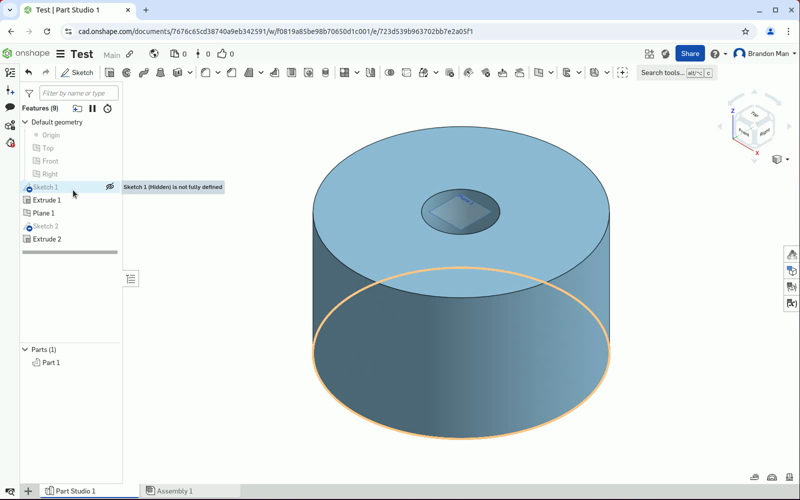
click(73, 189)